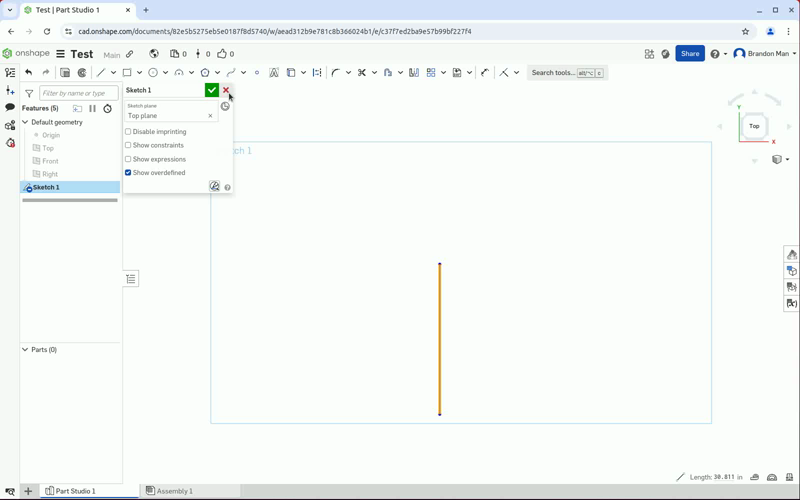
key(shift+h)
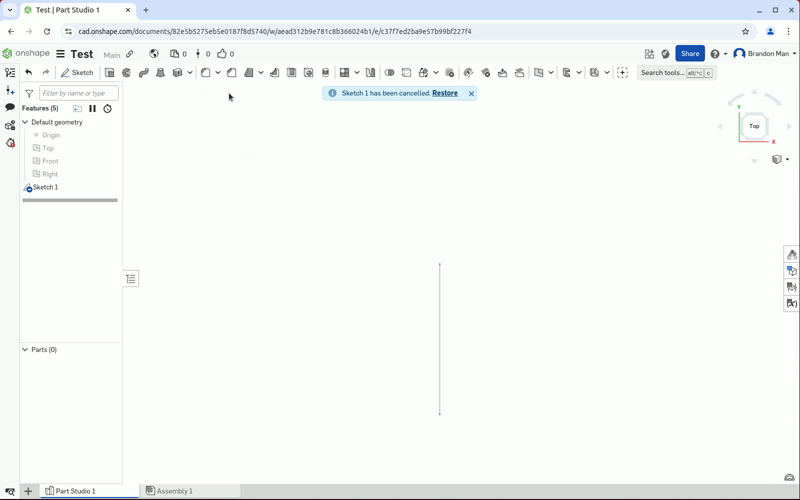
key(shift+s)
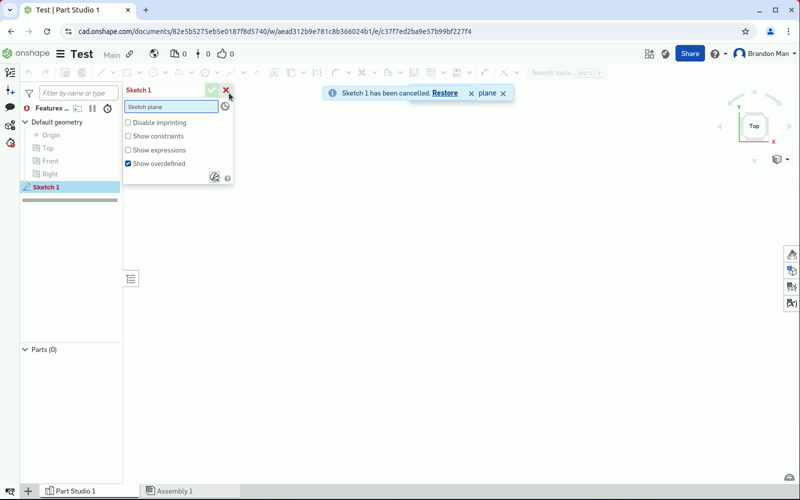
mouse_move(73, 150)
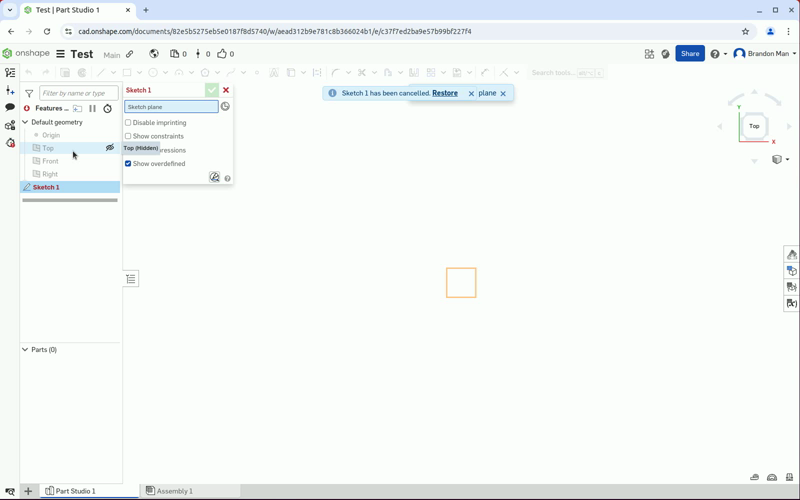
click(73, 150)
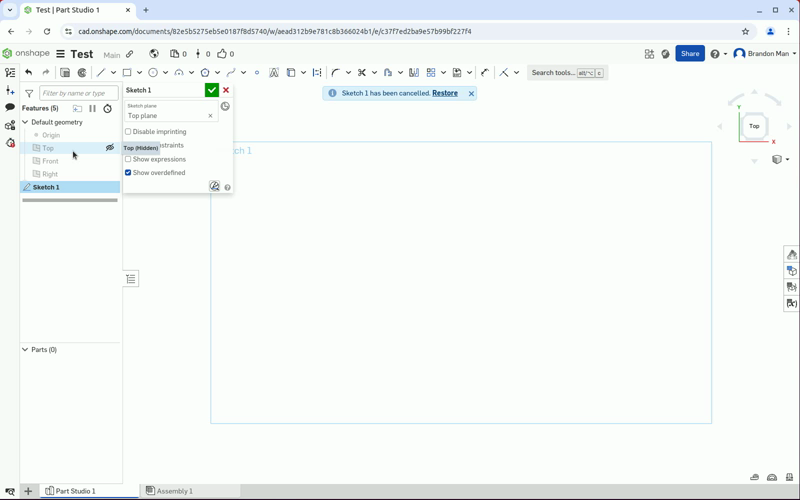
mouse_move(73, 352)
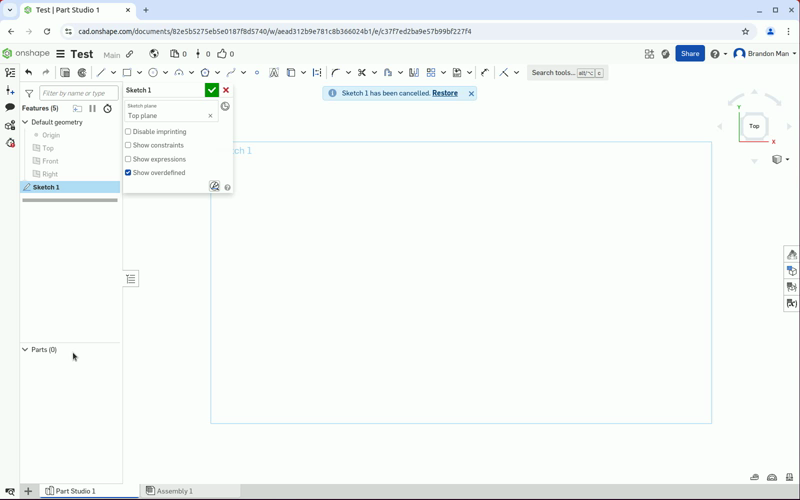
key(y)
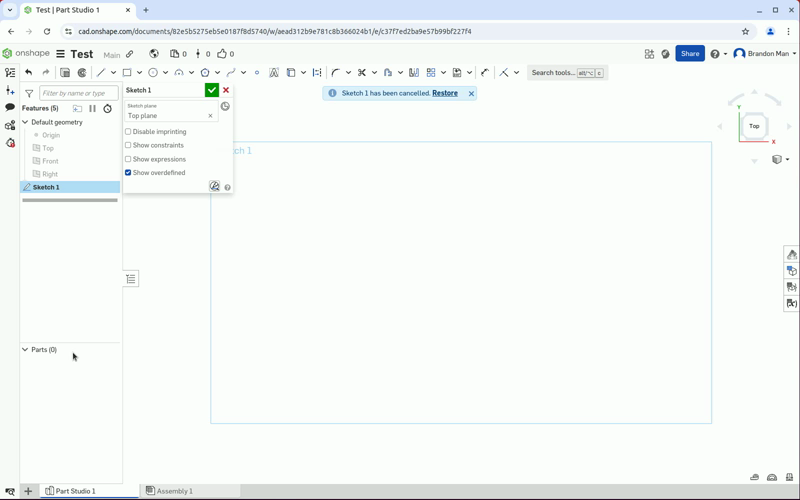
key(c)
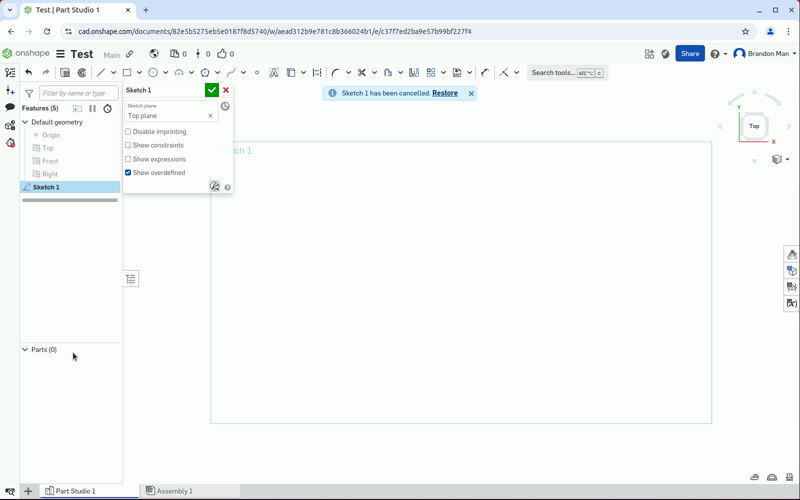
key_down(shift)
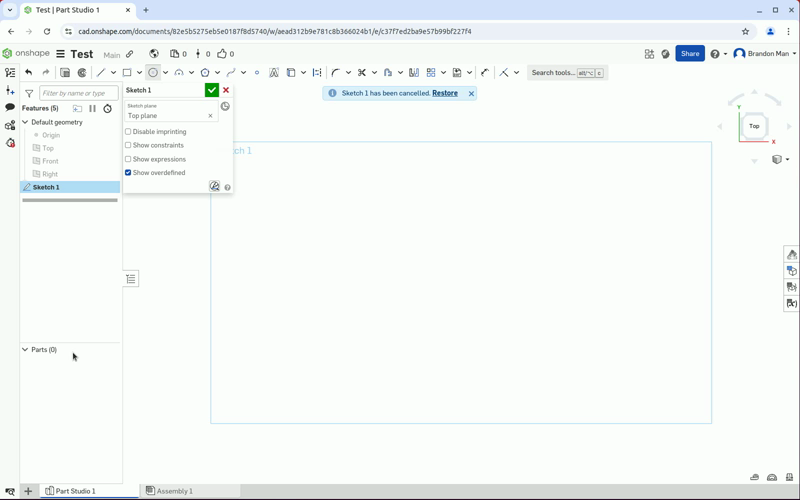
mouse_move(461, 282)
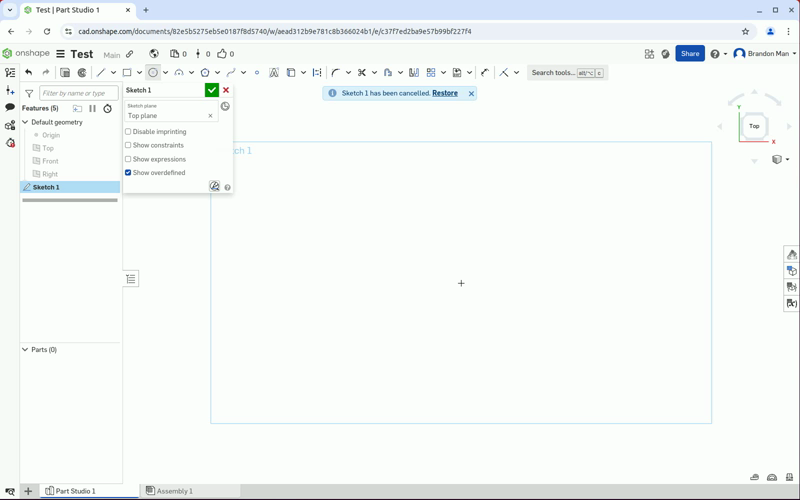
click(461, 282)
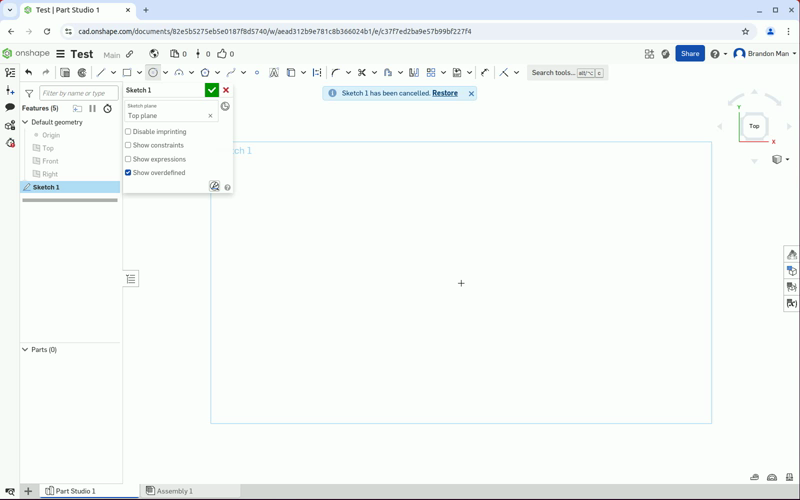
key_up(shift)
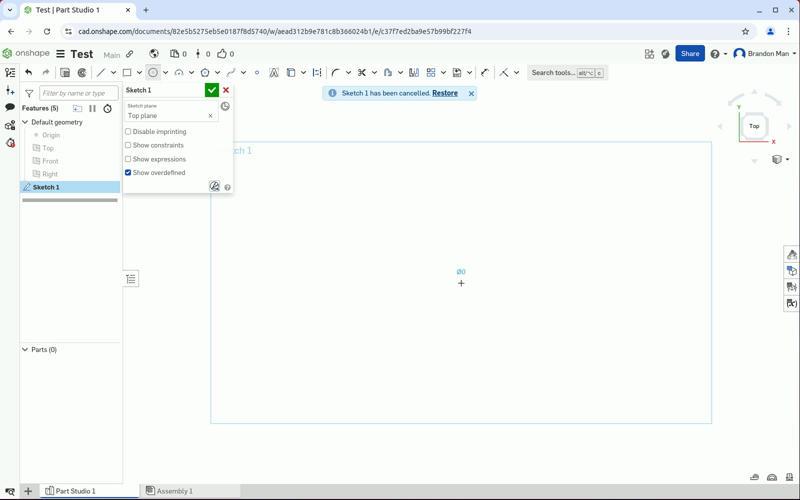
mouse_move(546, 282)
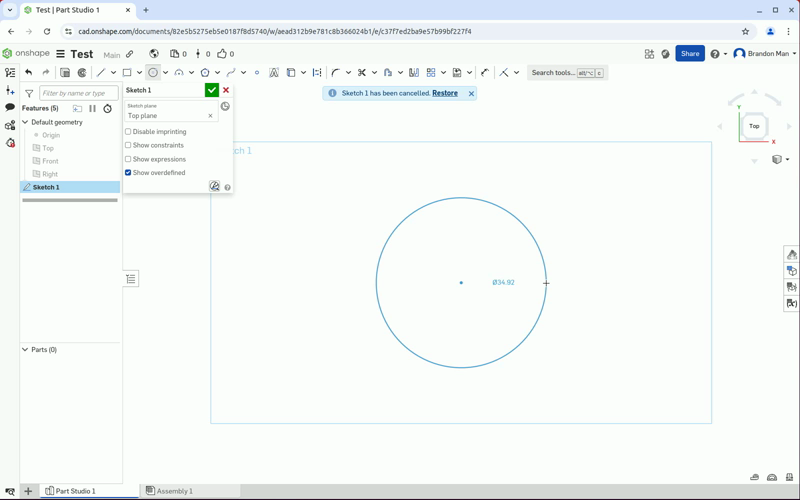
click(546, 282)
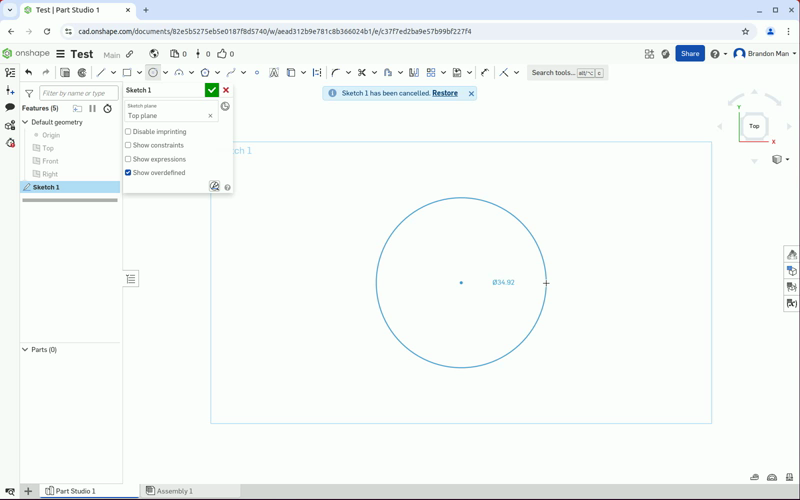
key(esc)
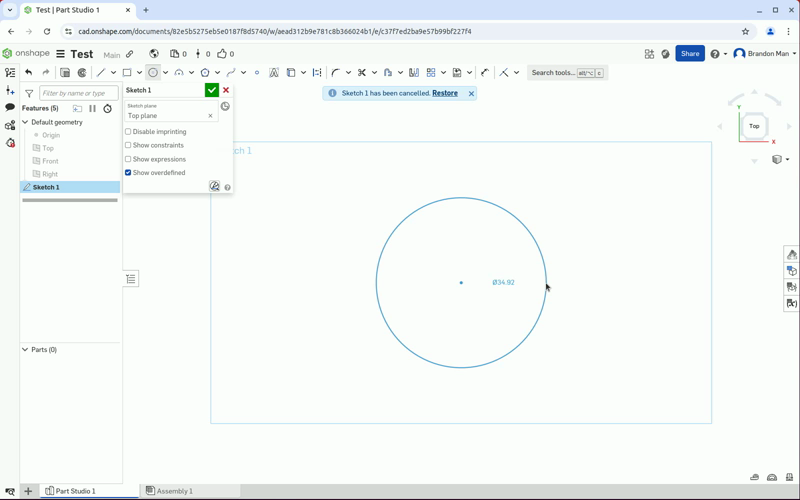
key(c)
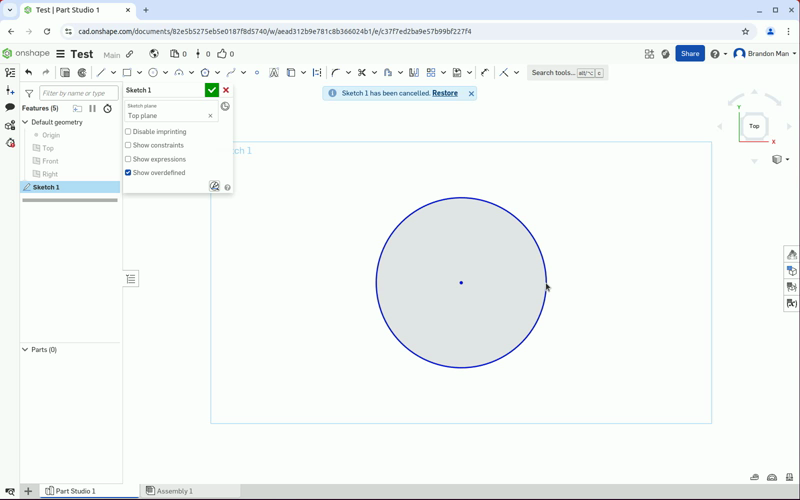
key_down(shift)
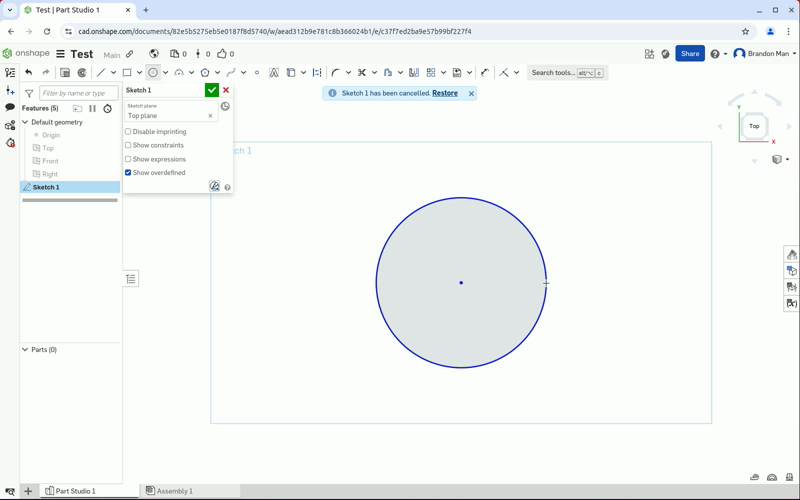
mouse_move(461, 282)
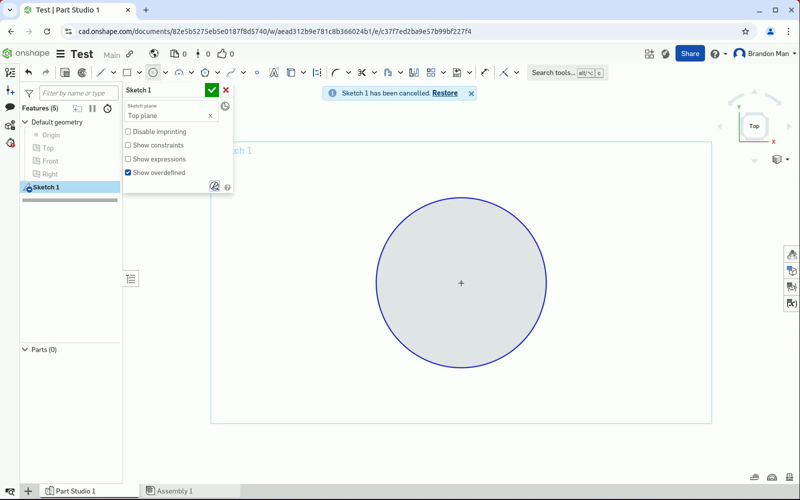
click(461, 282)
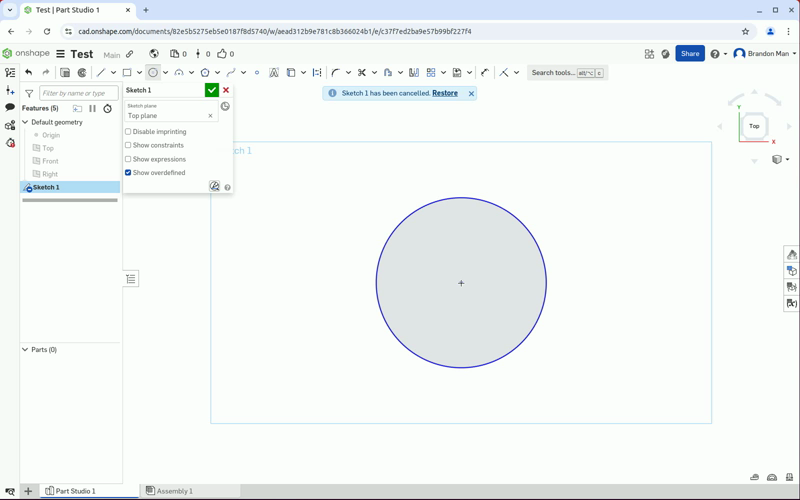
key_up(shift)
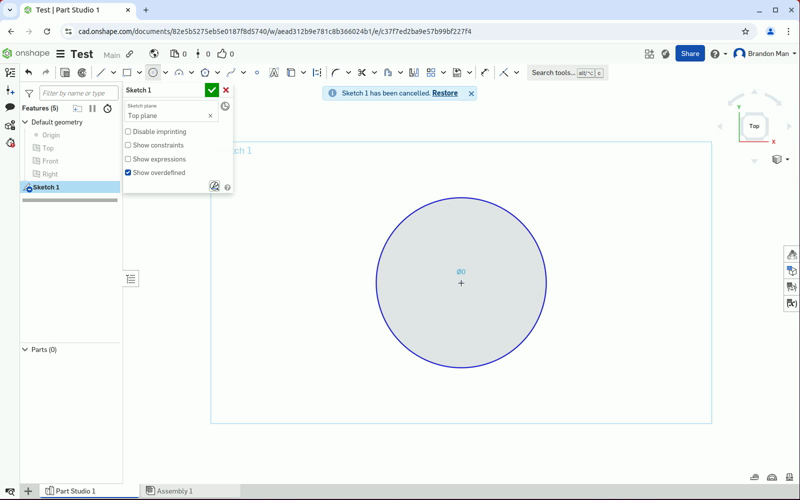
mouse_move(535, 282)
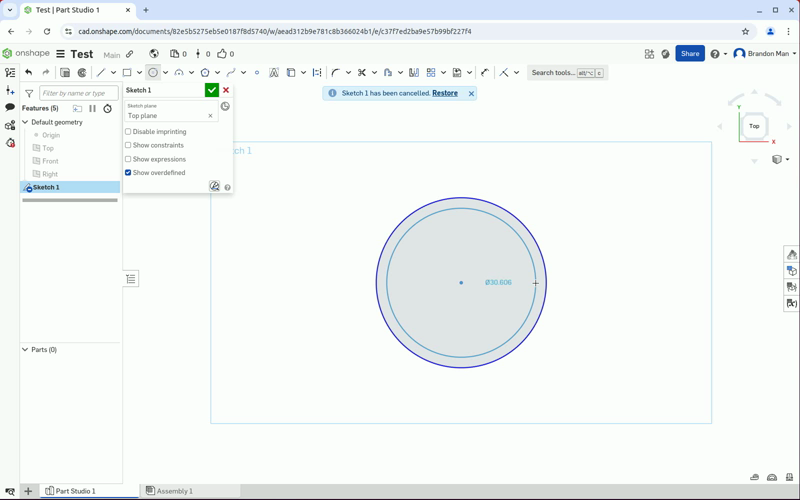
click(535, 282)
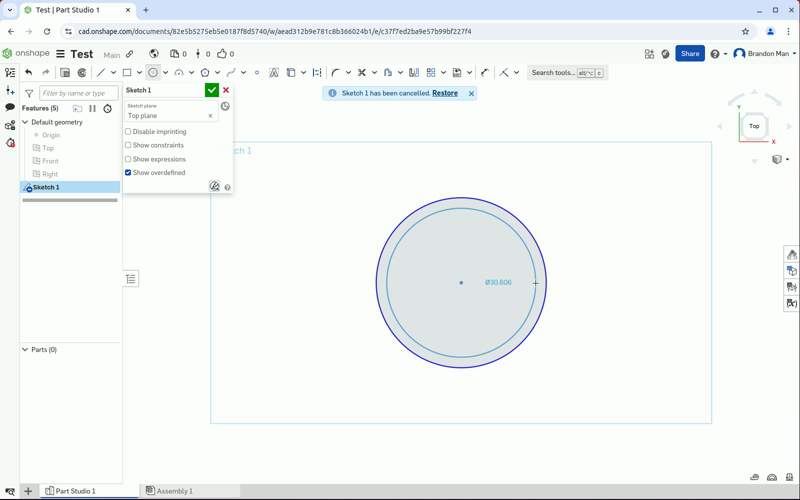
key(esc)
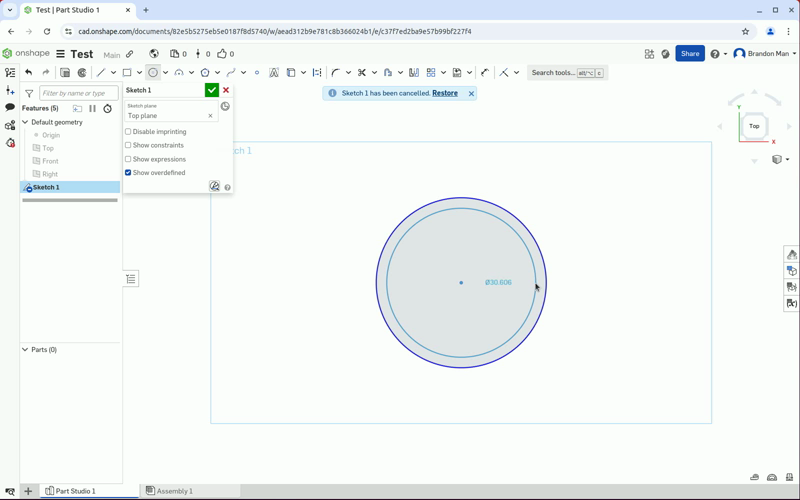
mouse_move(513, 341)
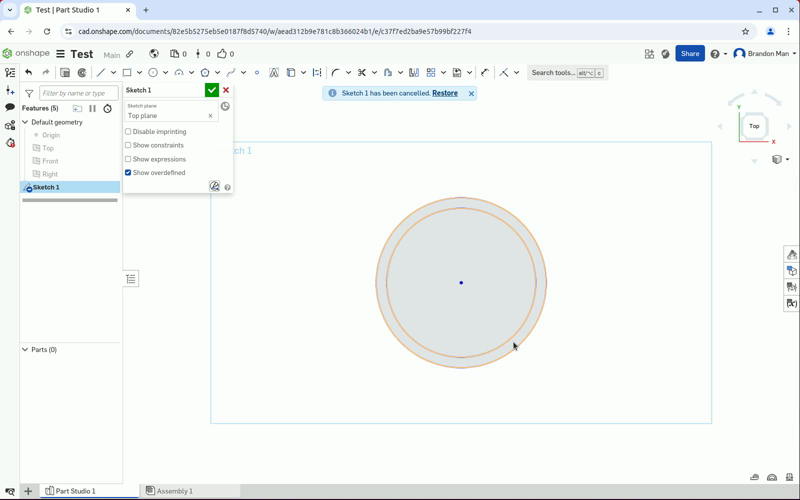
click(513, 341)
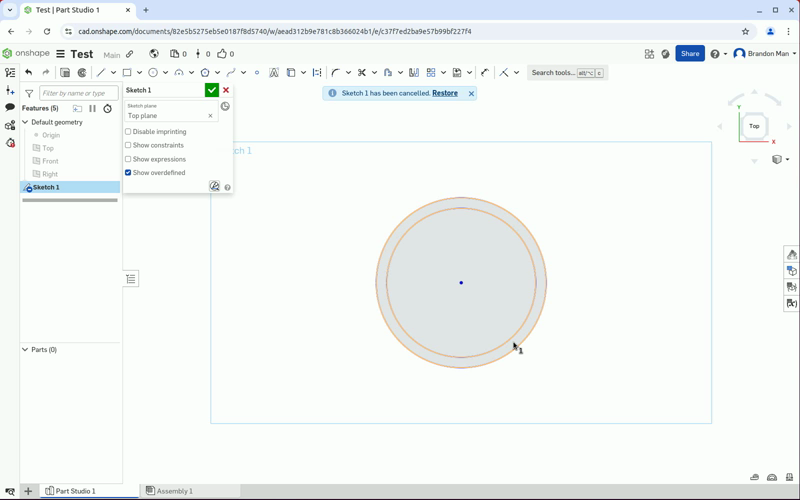
mouse_move(73, 352)
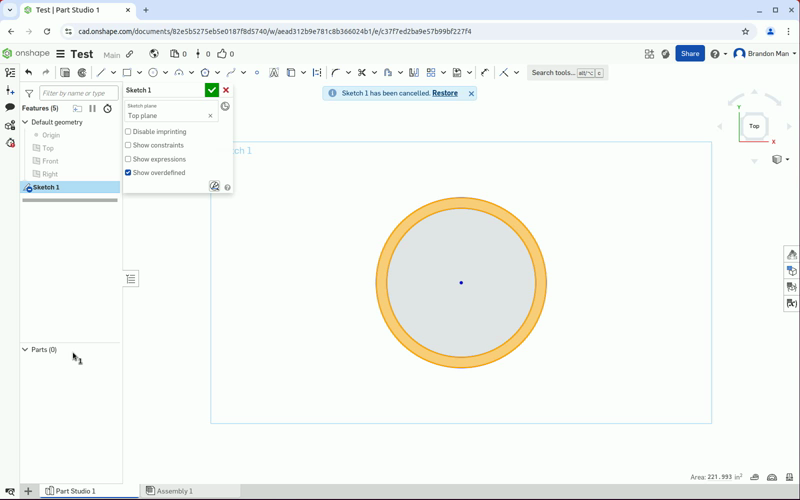
key(shift+y)
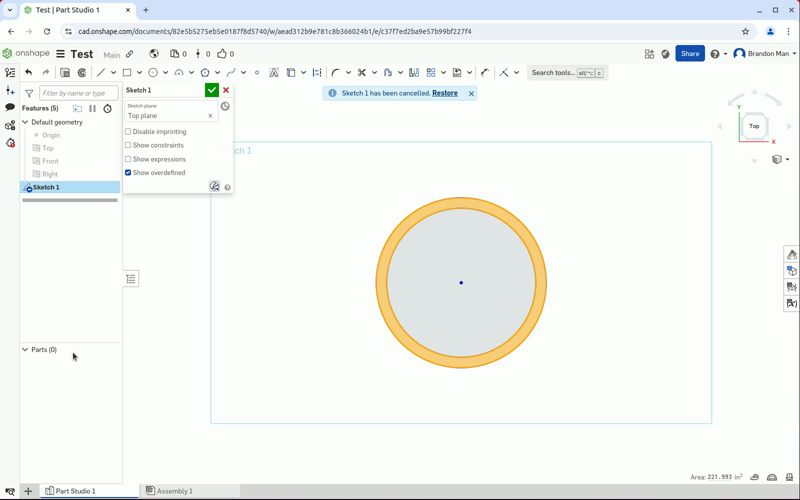
key(shift+e)
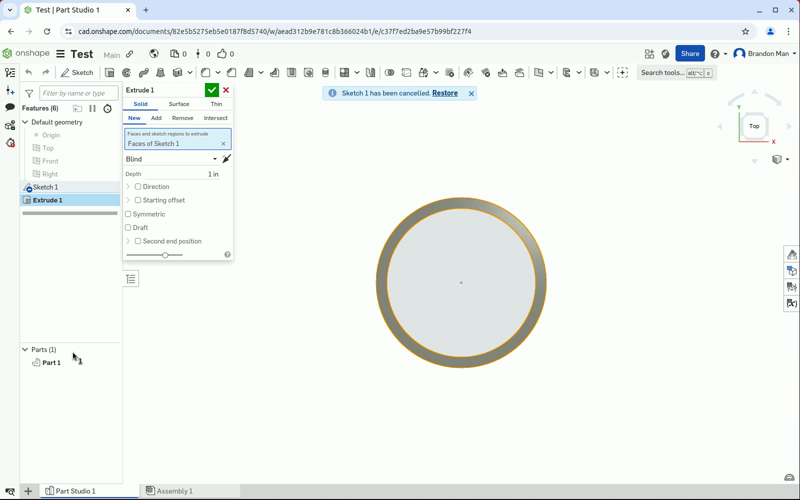
mouse_move(143, 106)
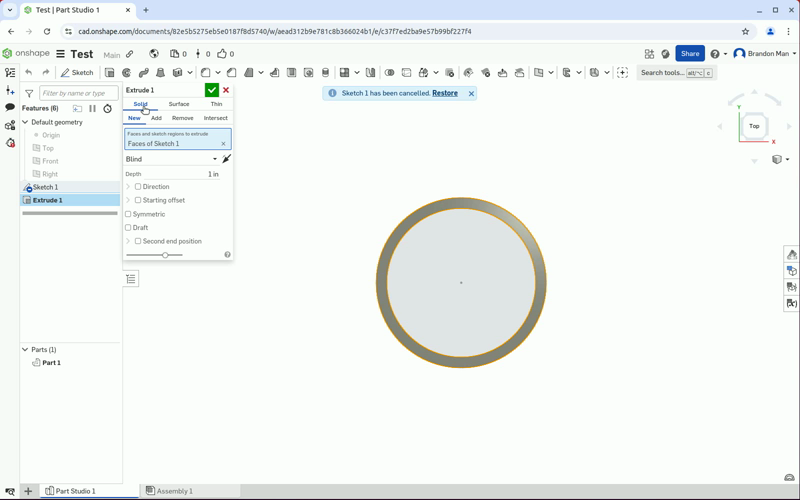
click(143, 106)
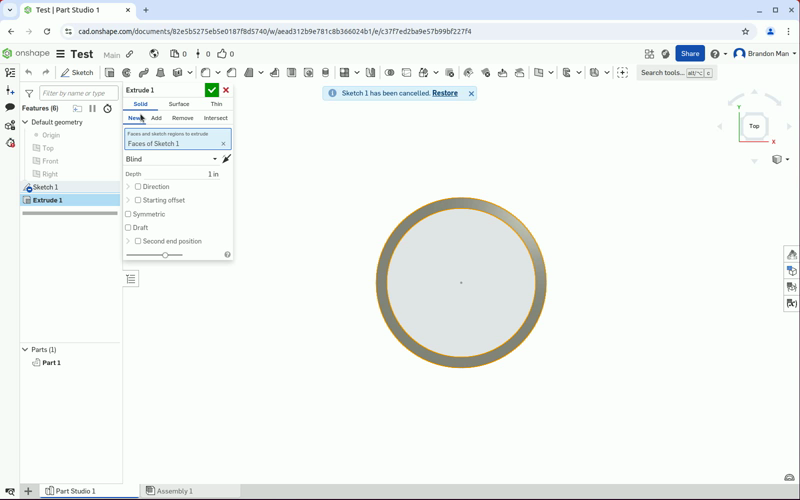
mouse_move(137, 120)
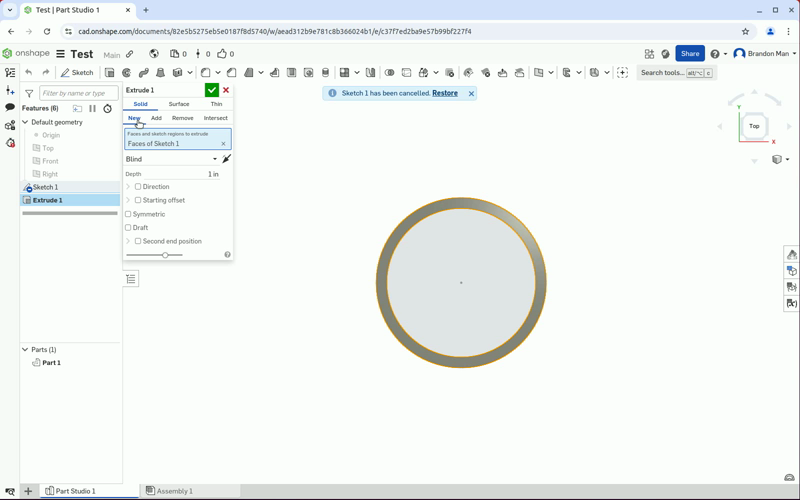
click(137, 120)
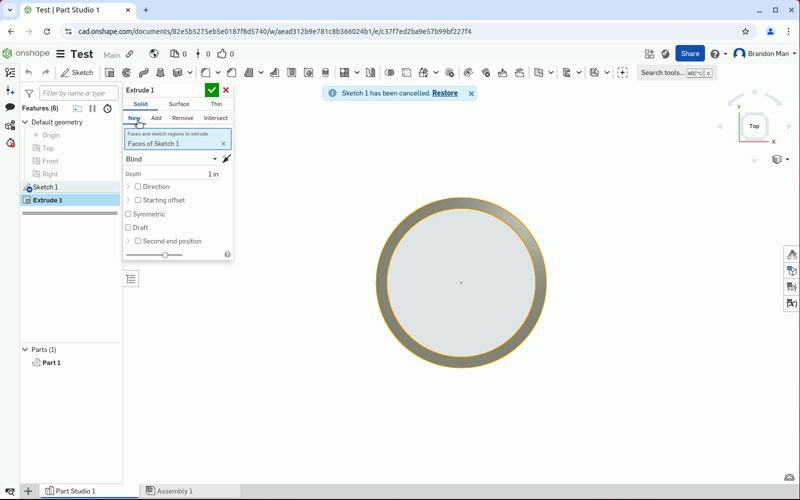
key(tab, 4)
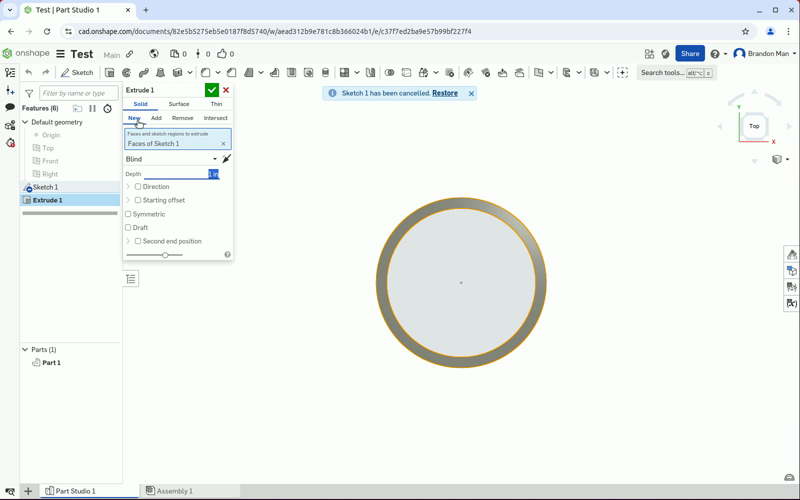
text(23.108)
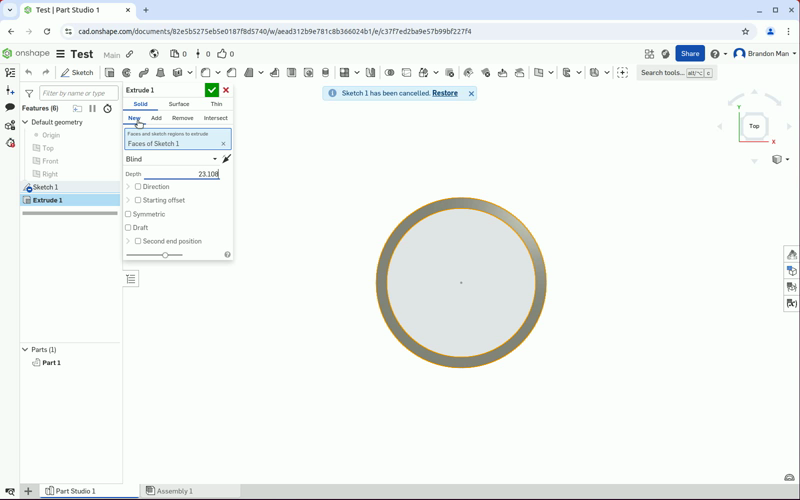
key(enter)
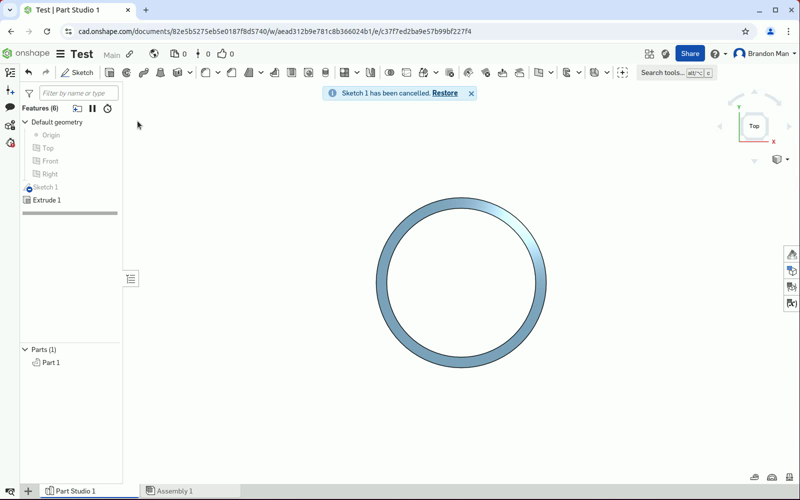
key(shift+h)
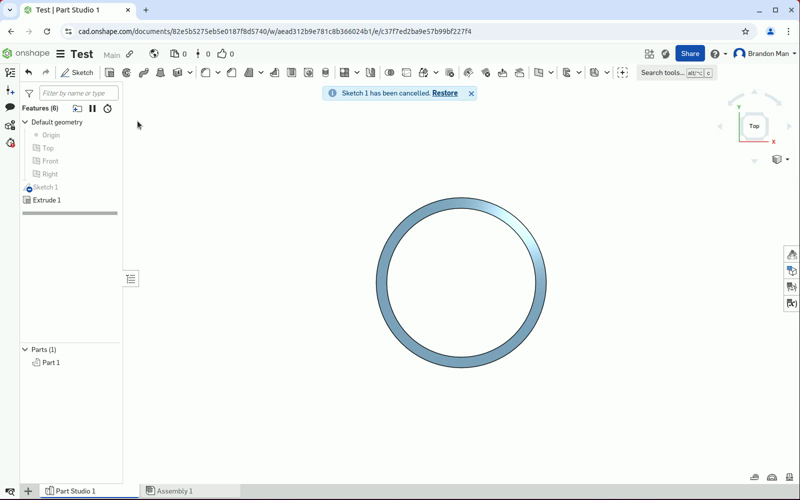
key(shift+h)
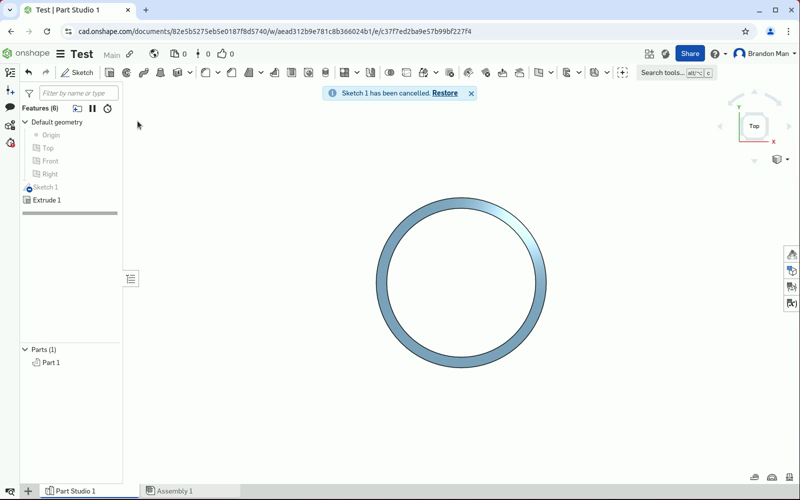
mouse_move(73, 189)
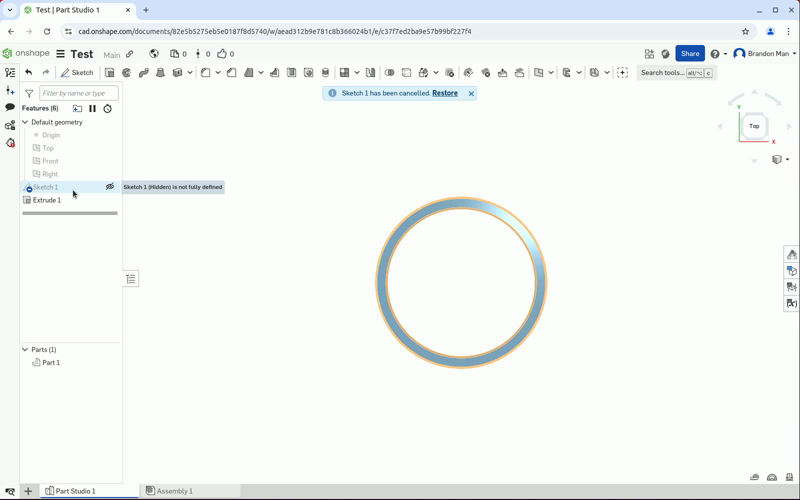
click(73, 189)
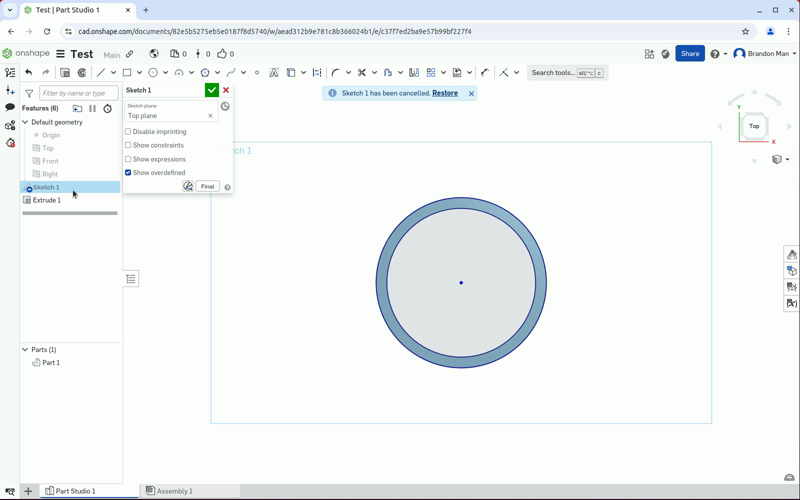
mouse_move(229, 92)
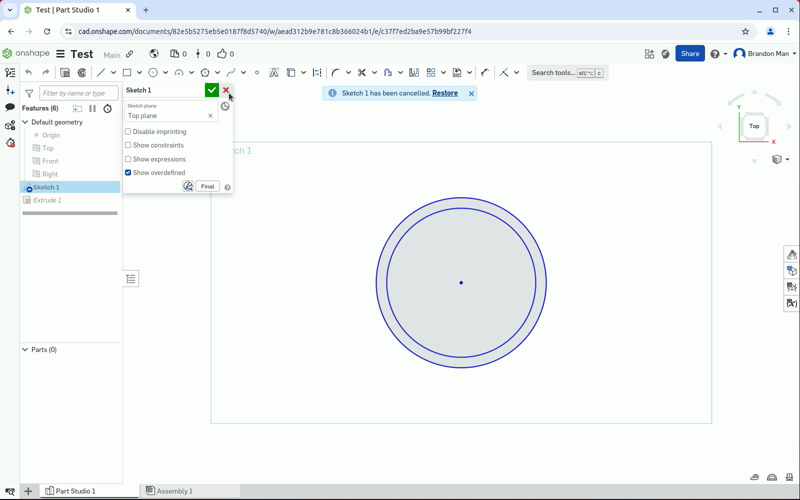
click(229, 92)
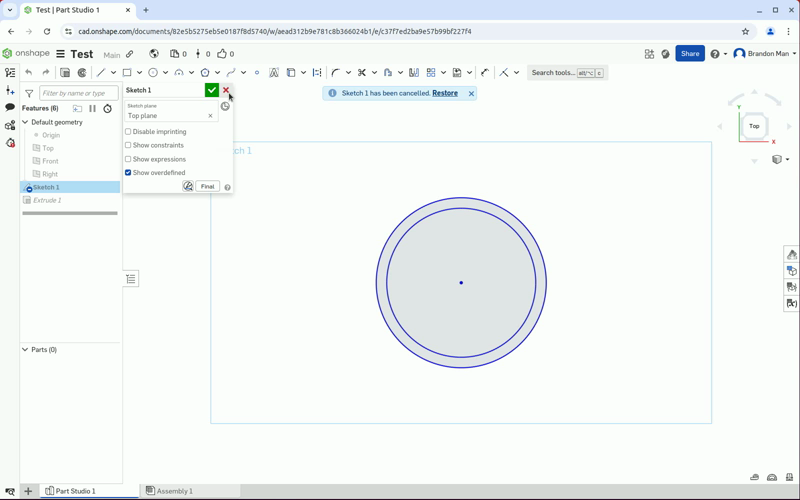
key(shift+s)
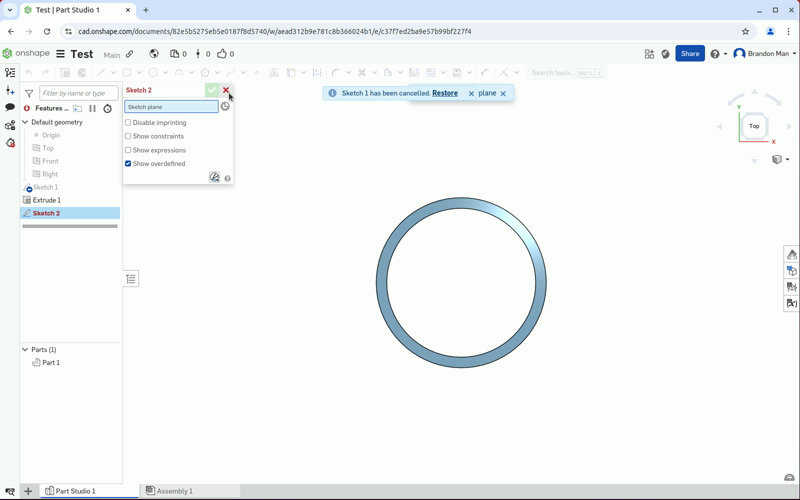
mouse_move(73, 150)
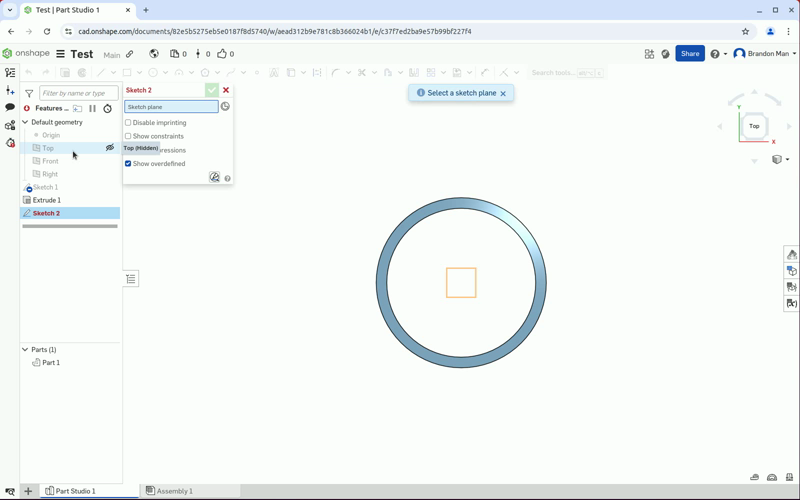
click(73, 150)
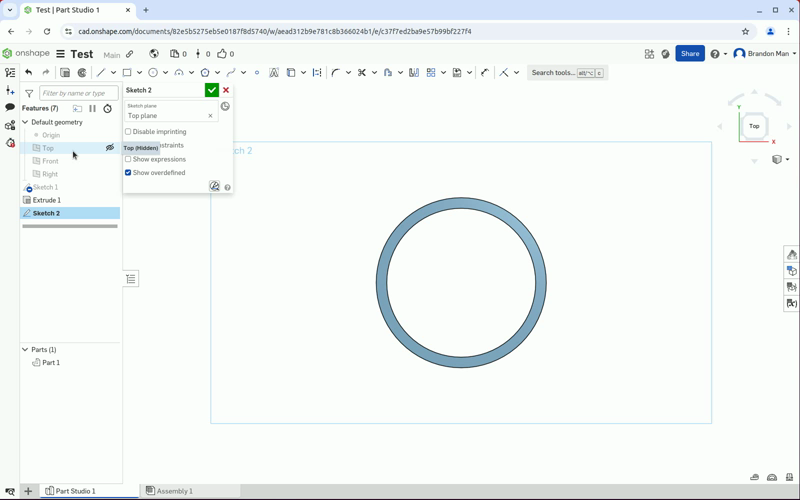
mouse_move(73, 352)
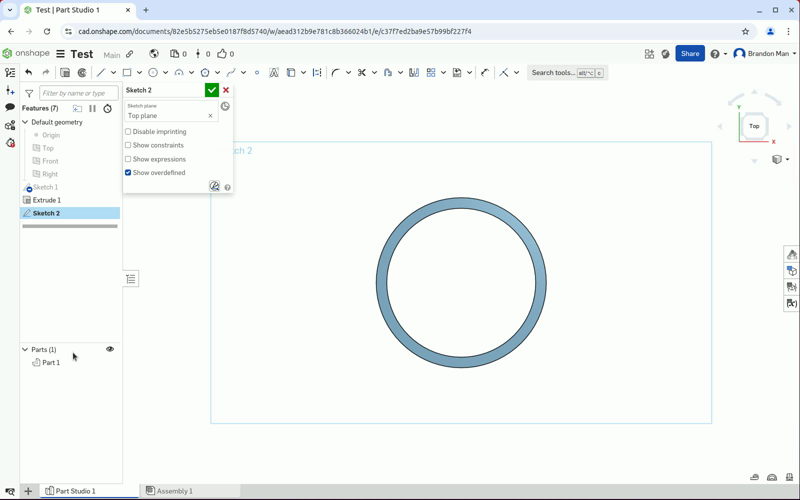
key(y)
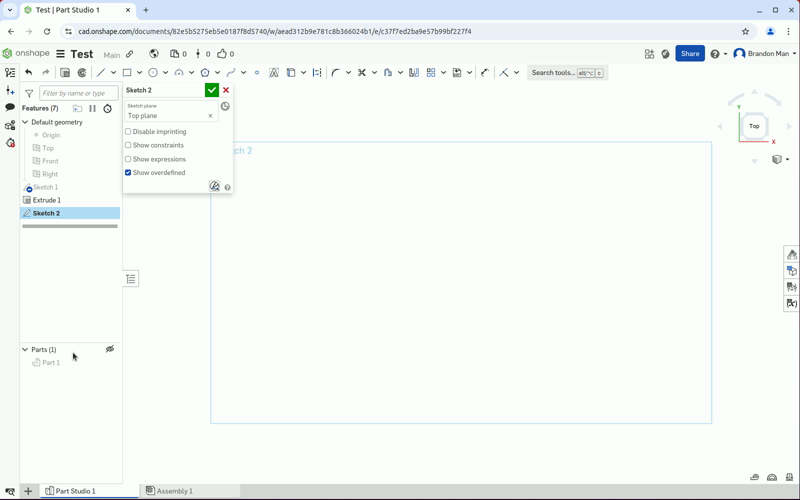
key(c)
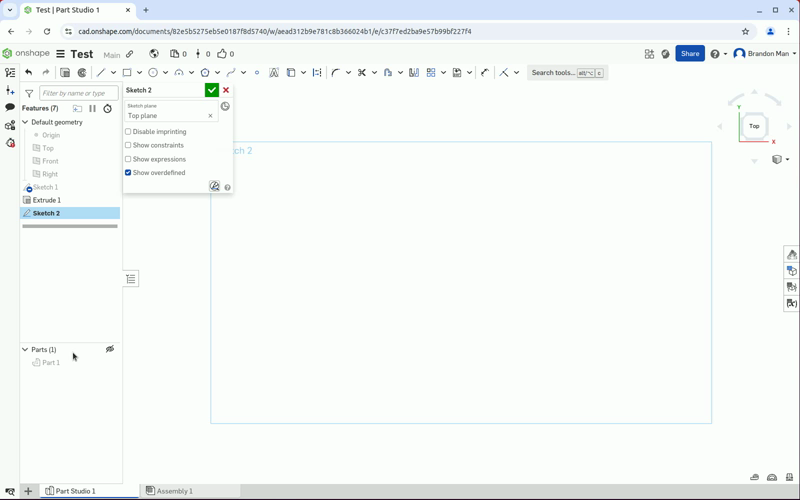
key_down(shift)
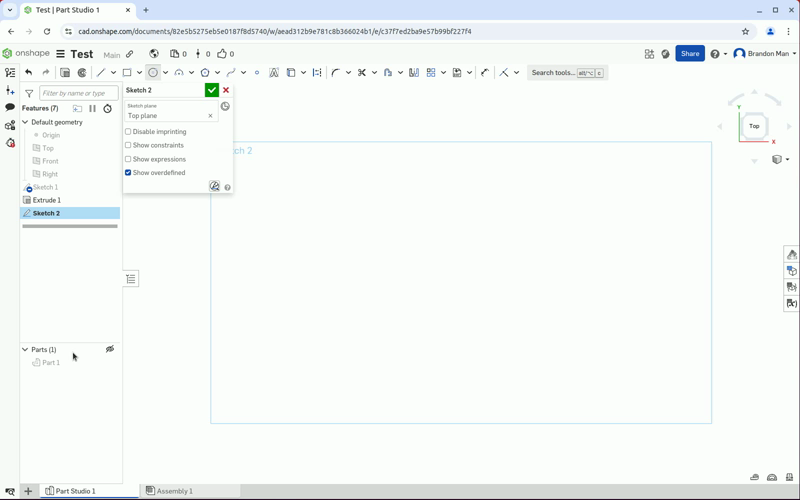
mouse_move(461, 282)
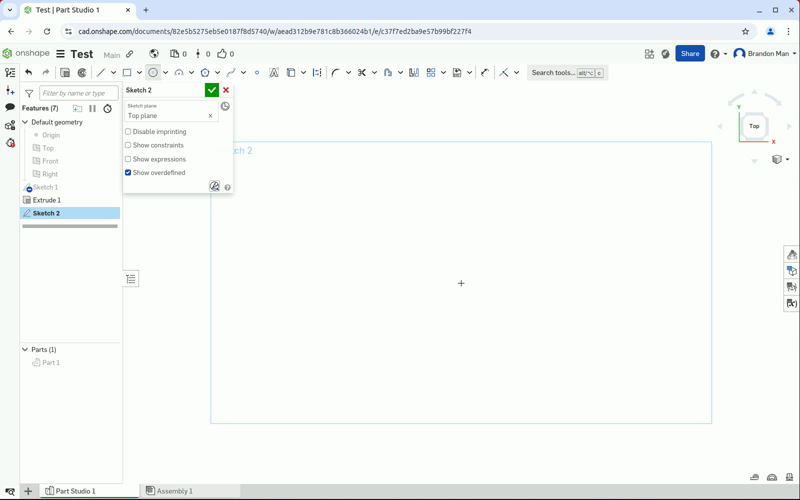
click(461, 282)
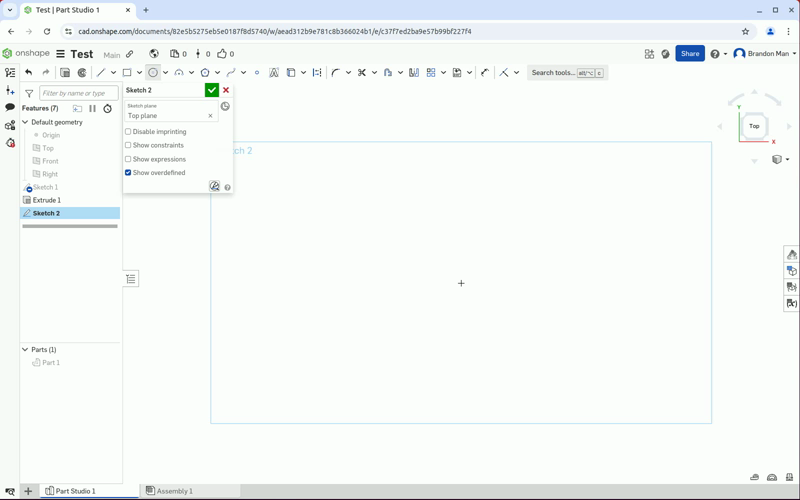
key_up(shift)
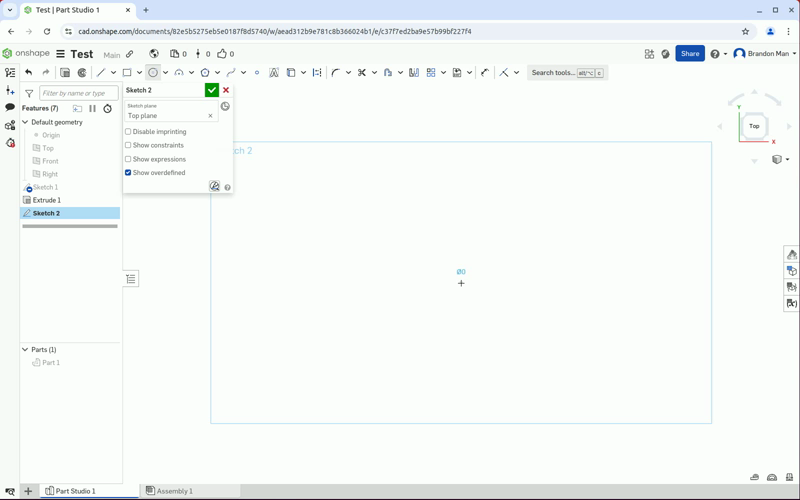
mouse_move(565, 282)
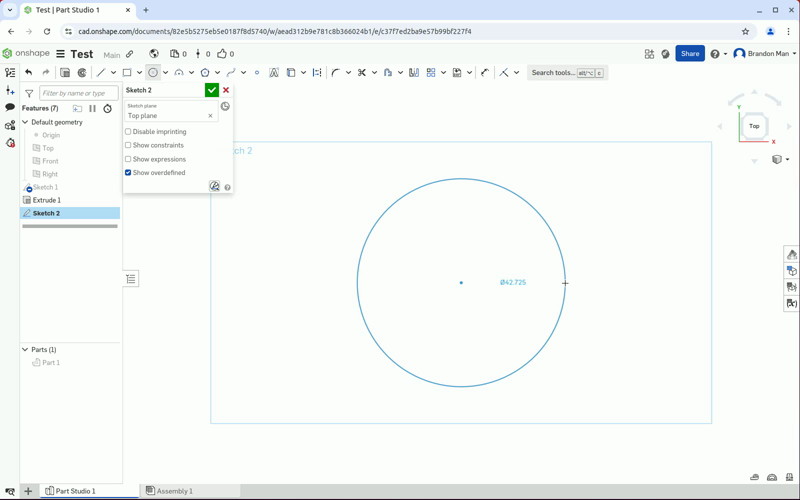
click(565, 282)
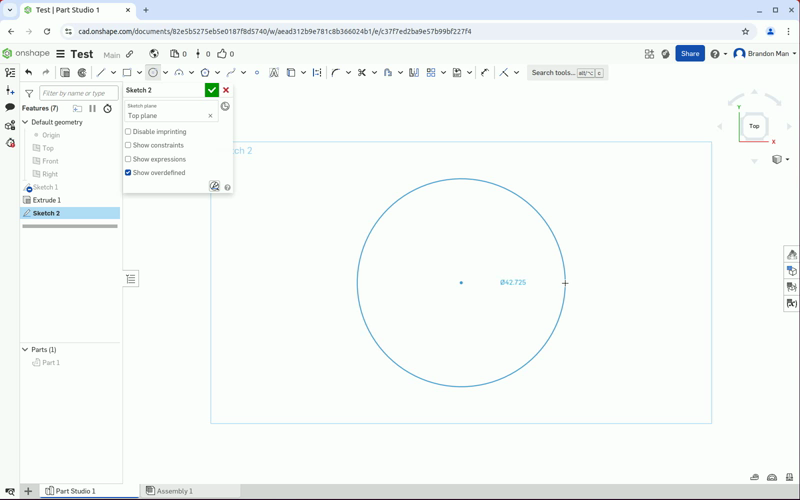
key(esc)
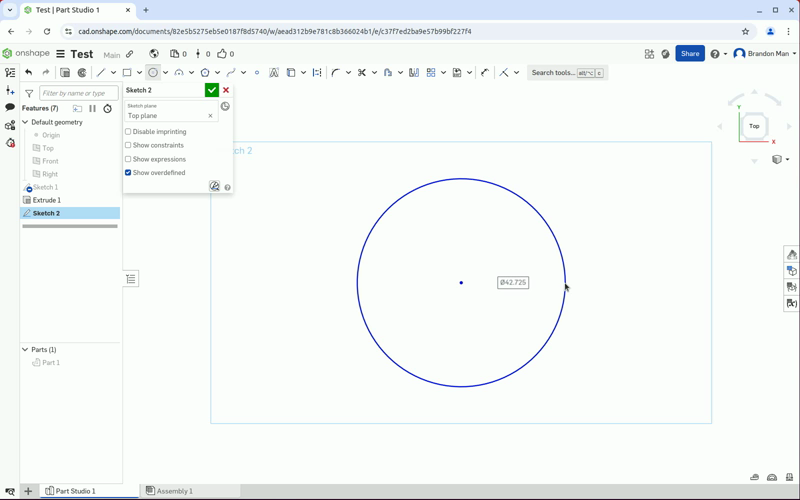
key(c)
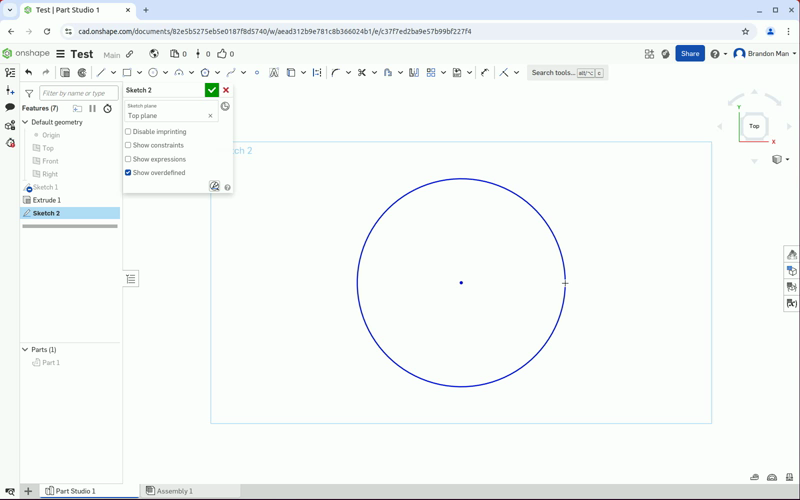
key_down(shift)
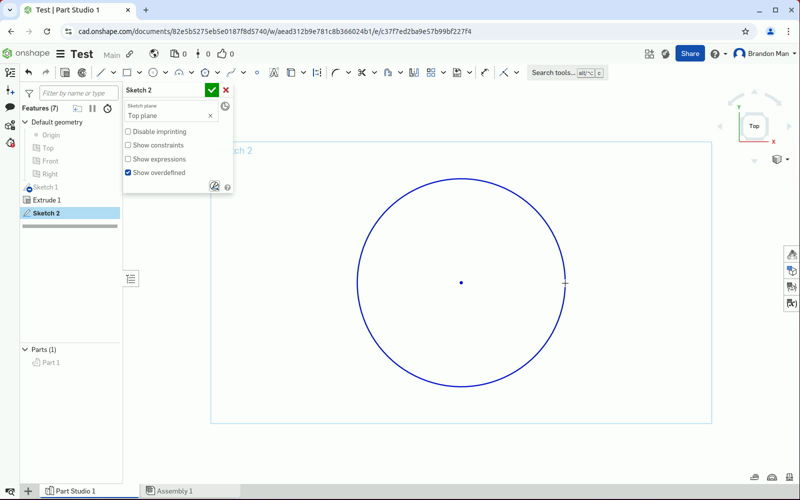
mouse_move(461, 282)
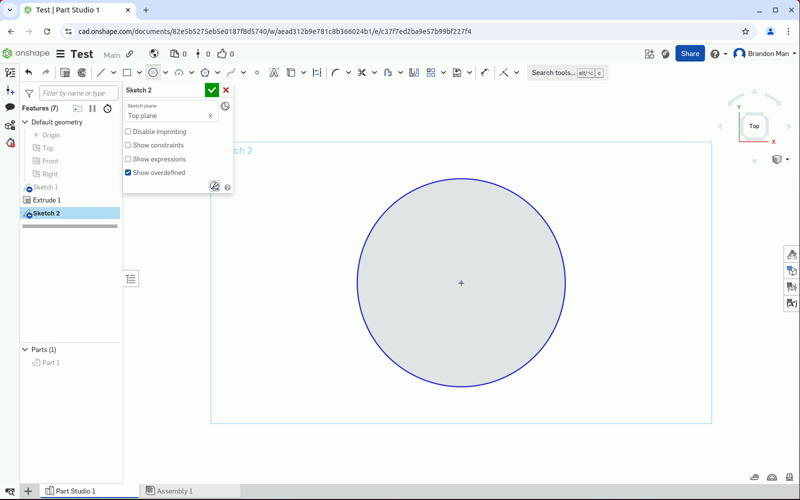
click(461, 282)
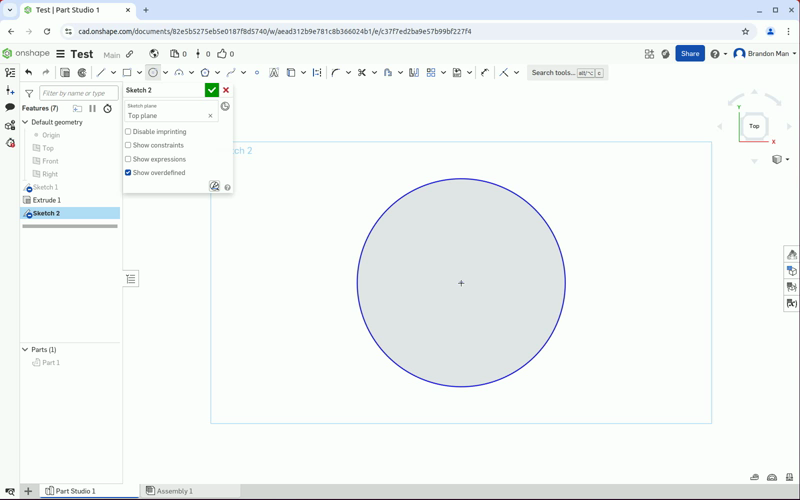
key_up(shift)
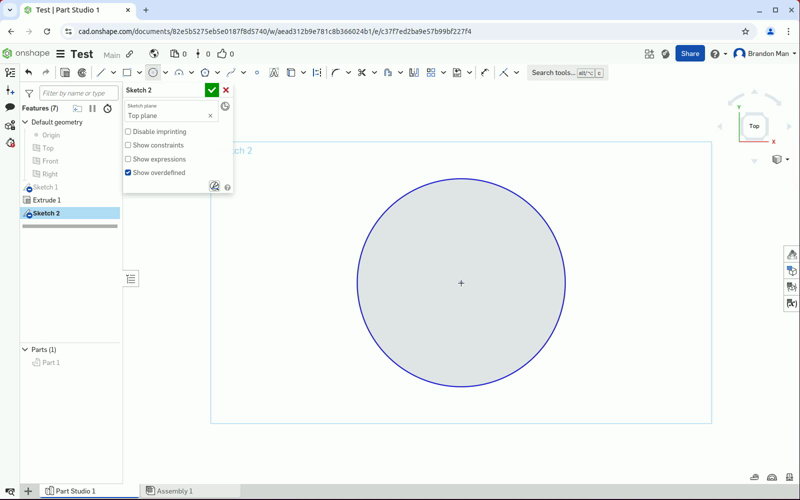
mouse_move(545, 282)
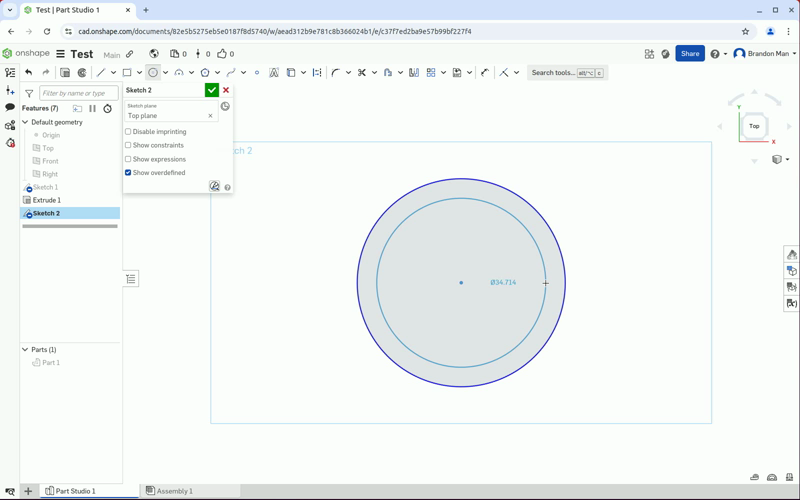
click(545, 282)
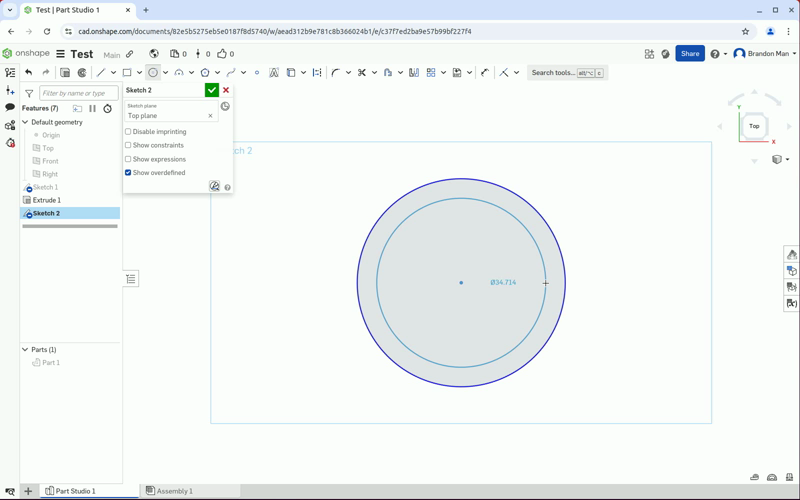
key(esc)
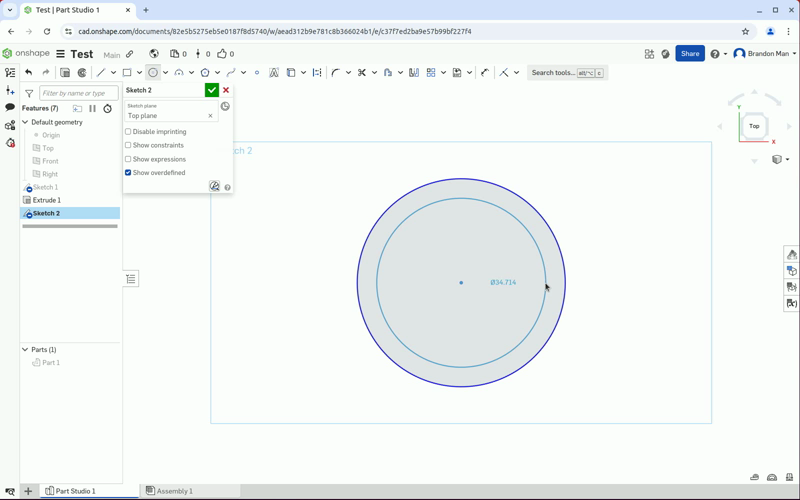
mouse_move(414, 200)
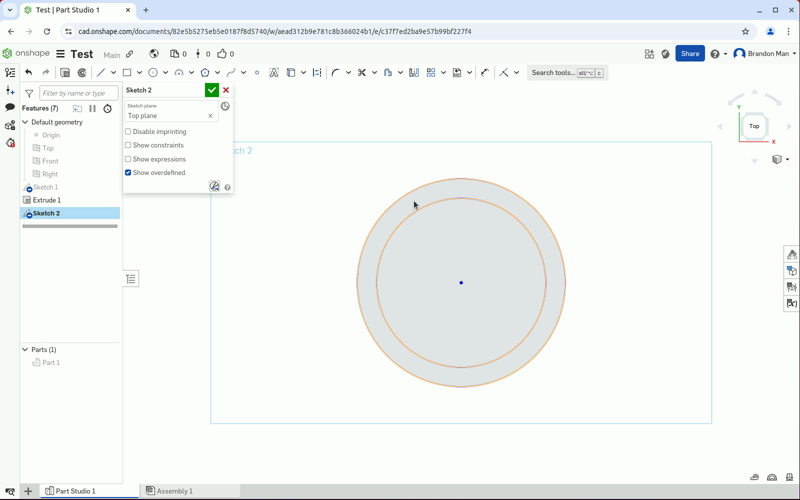
click(414, 200)
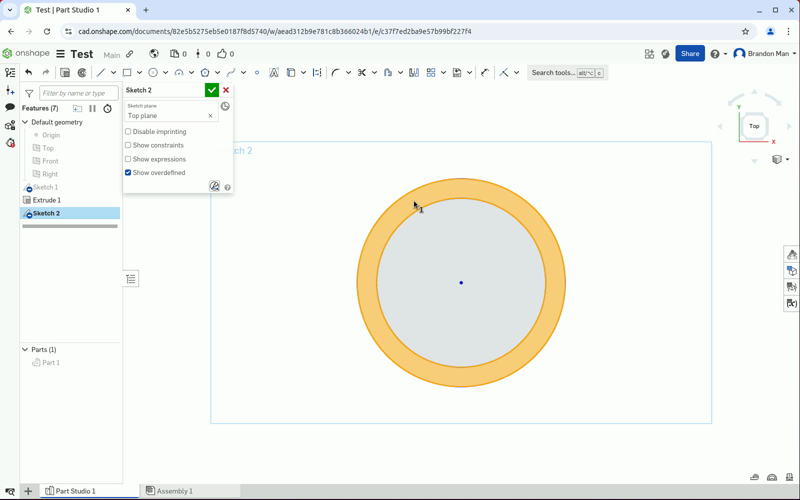
mouse_move(73, 352)
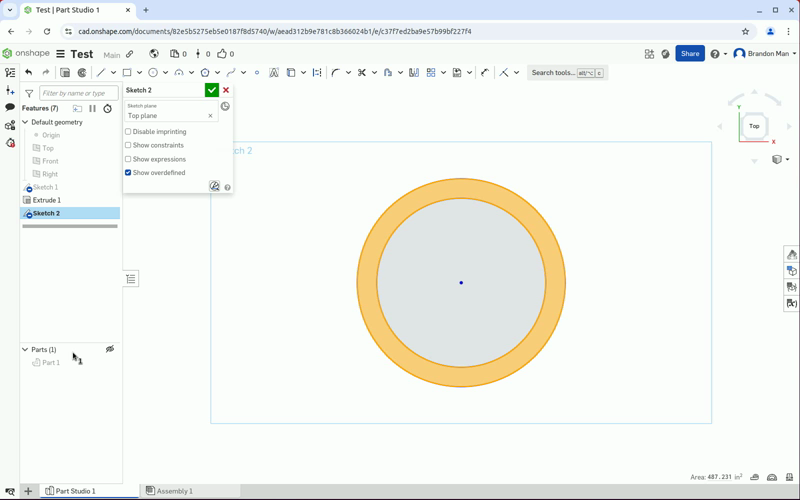
key(shift+y)
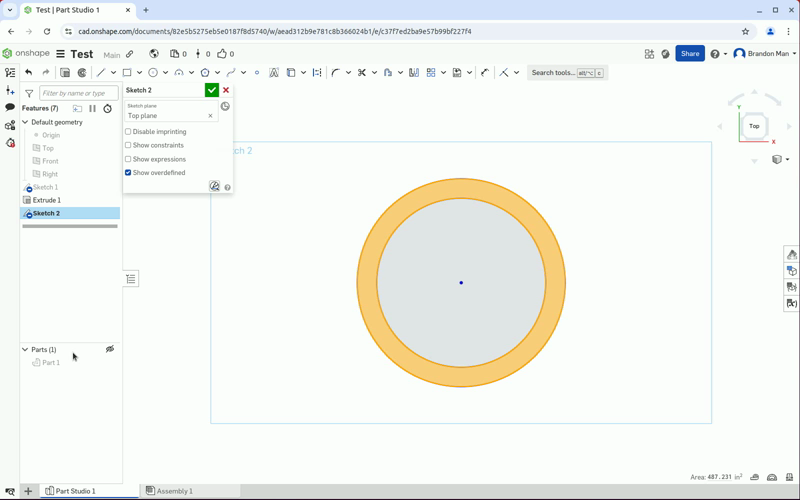
key(shift+e)
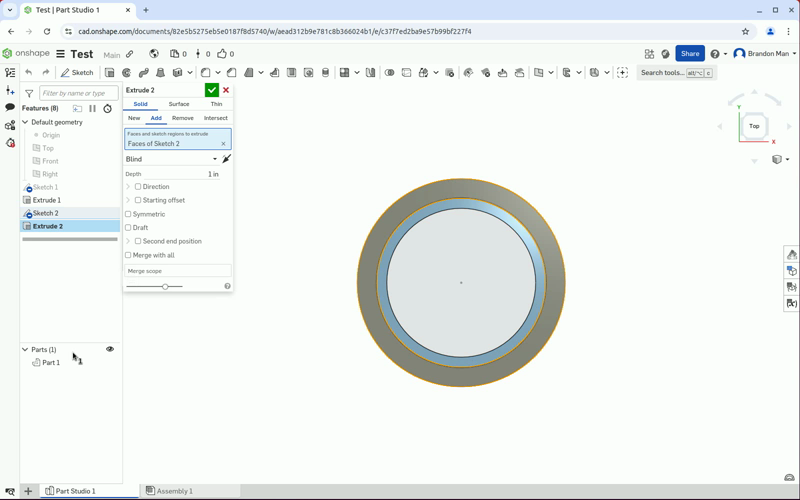
mouse_move(143, 106)
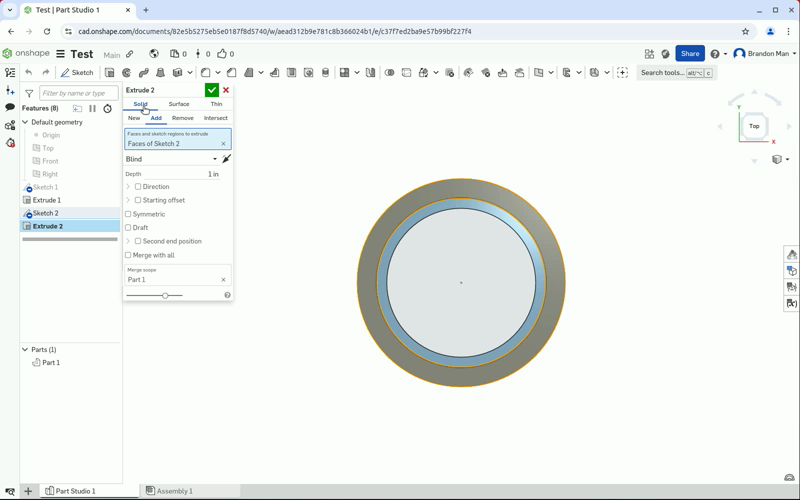
click(143, 106)
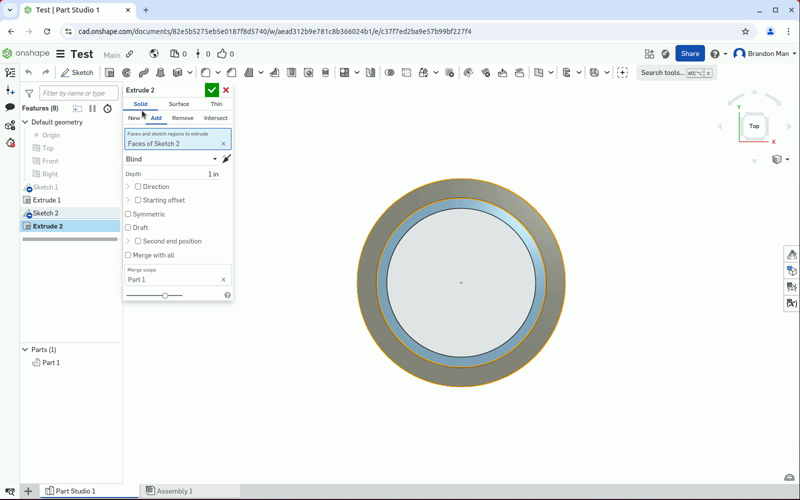
mouse_move(137, 120)
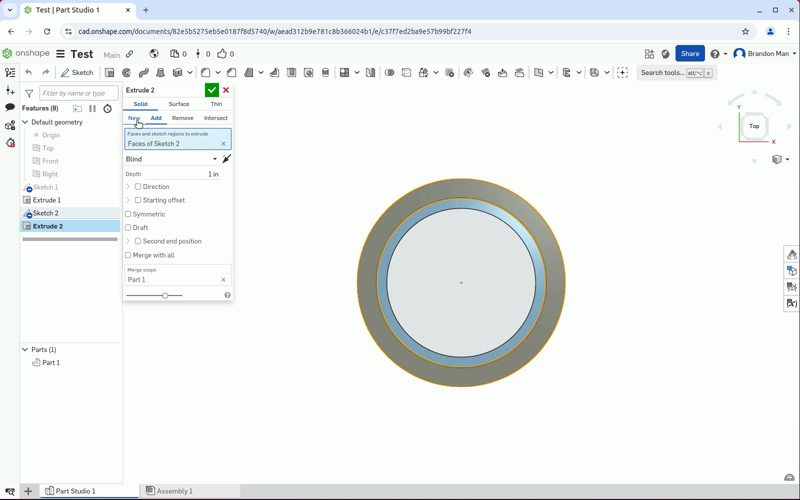
click(137, 120)
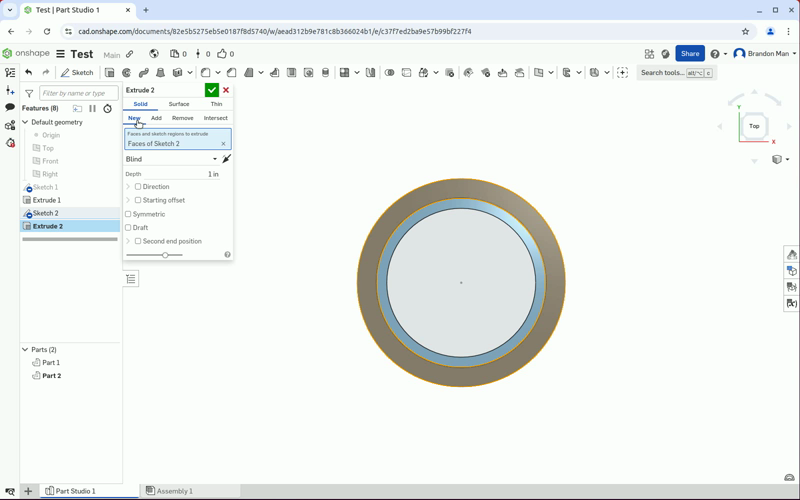
key(tab, 4)
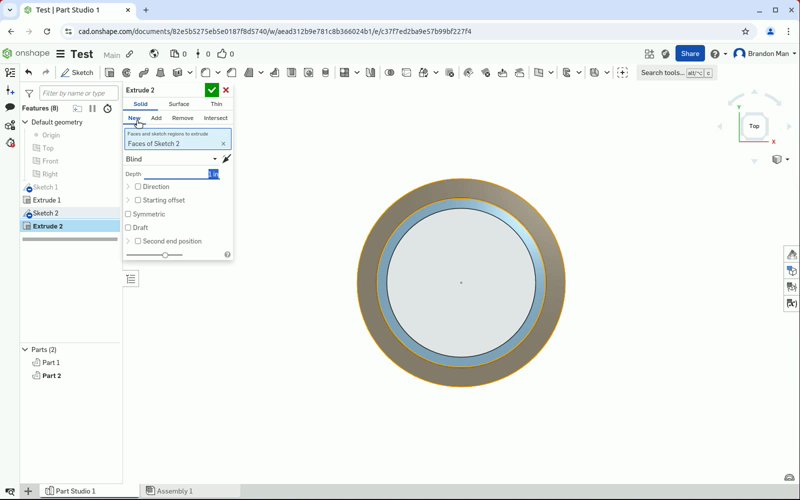
text(11.554)
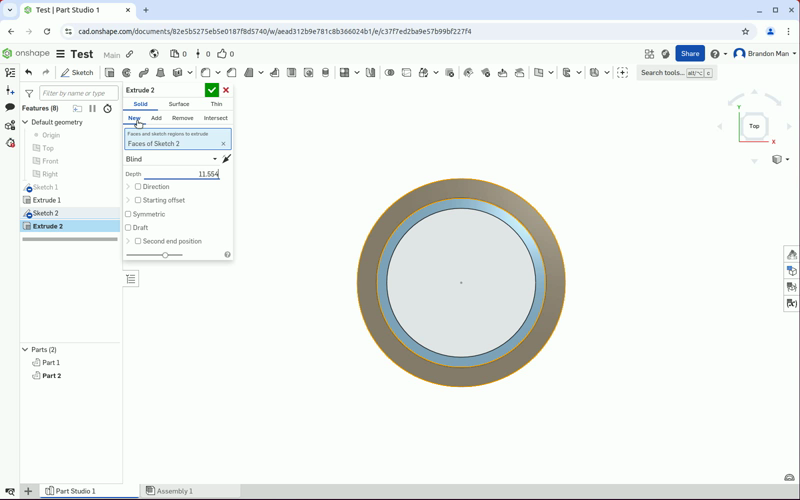
key(enter)
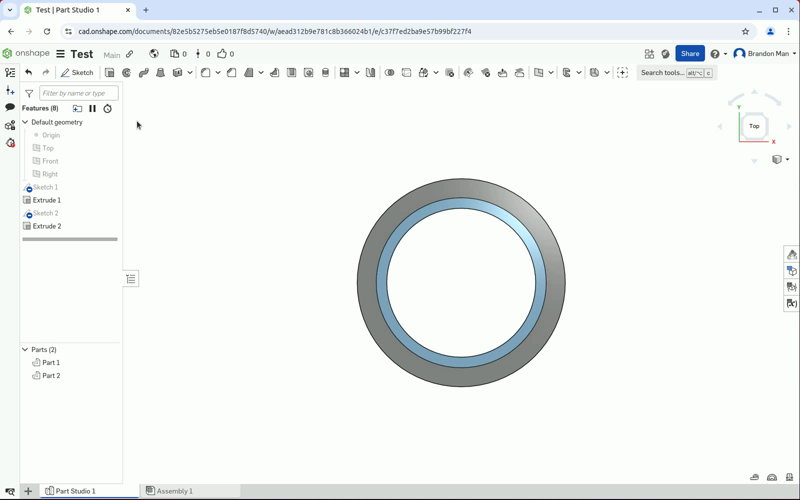
key(shift+h)
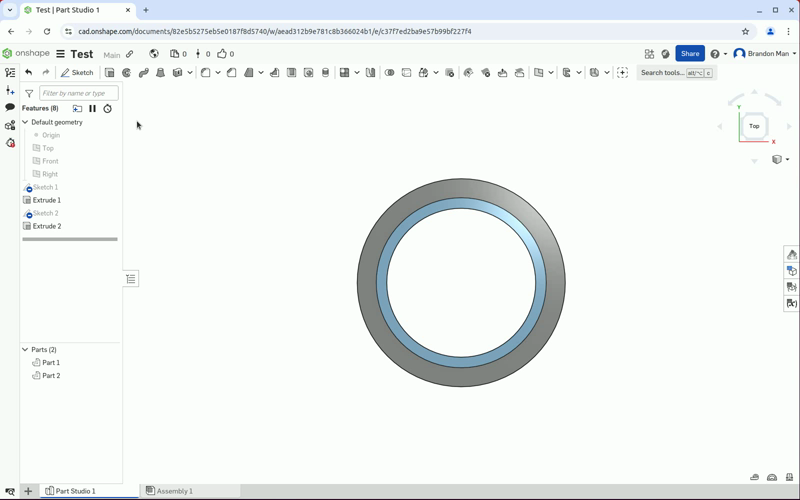
key(shift+h)
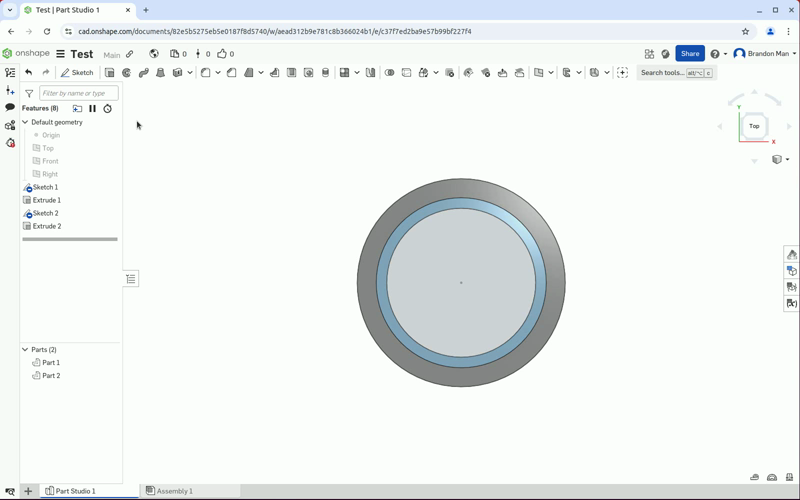
key(shift+7)
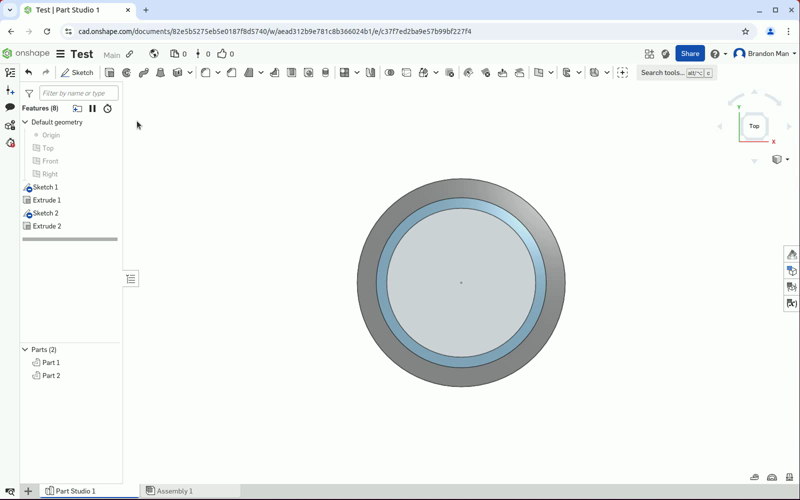
key(up, 3)
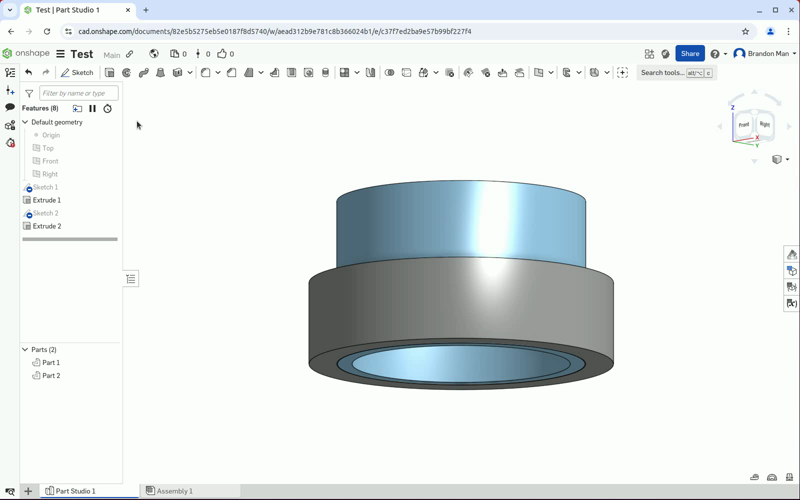
key(left, 3)
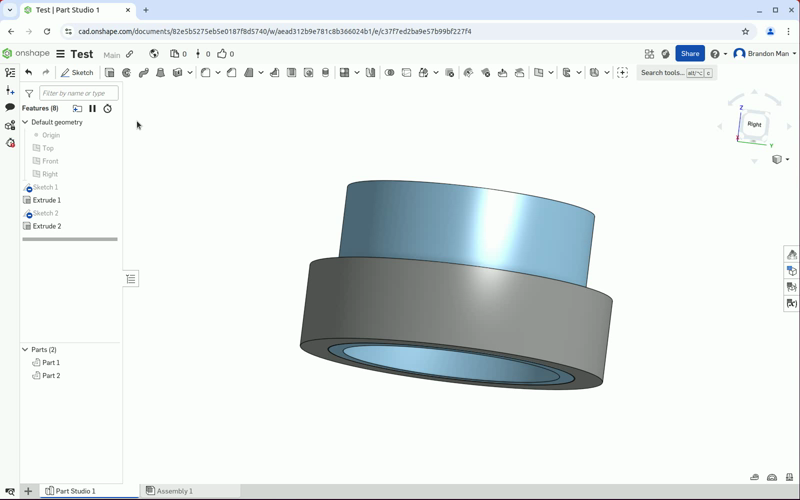
key(right, 3)
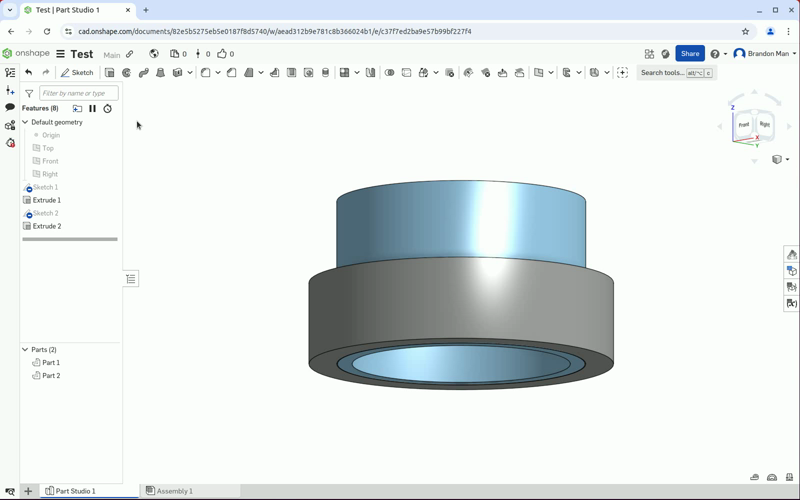
key(down, 3)
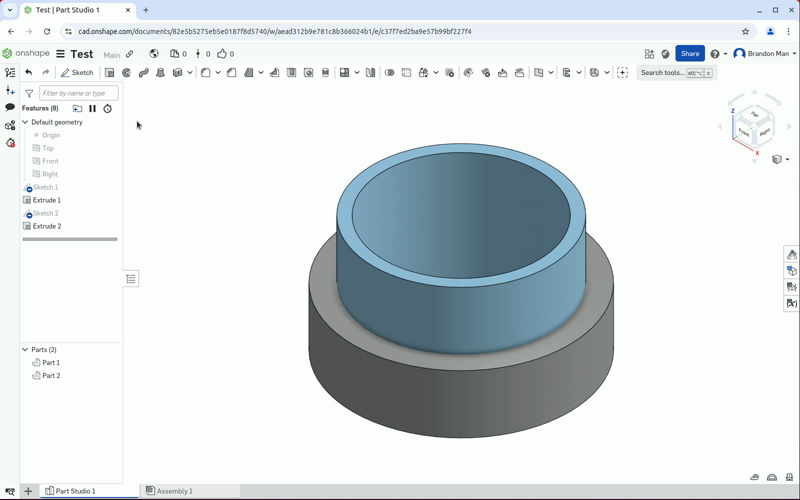
mouse_move(73, 189)
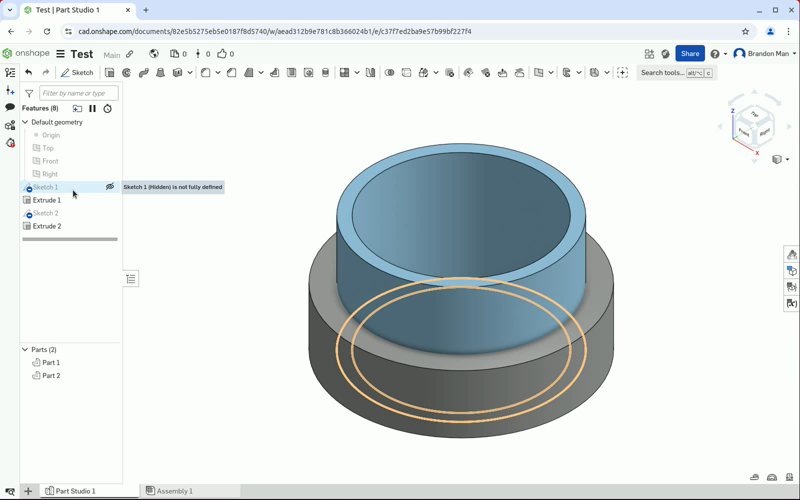
click(73, 189)